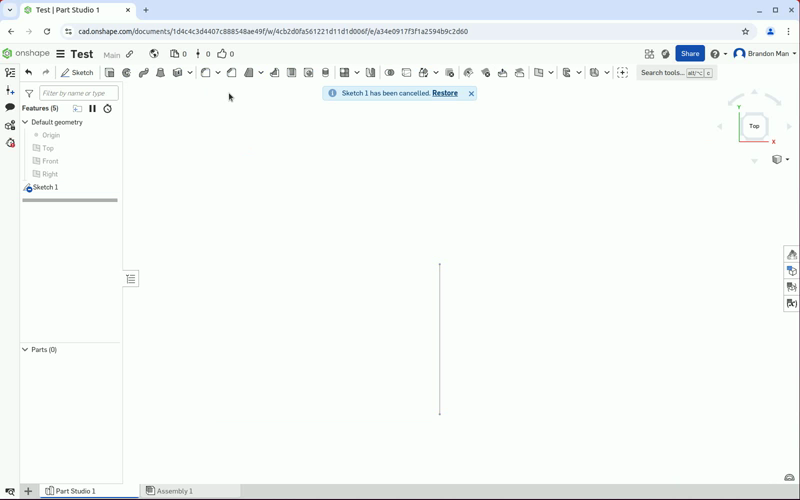
key(shift+h)
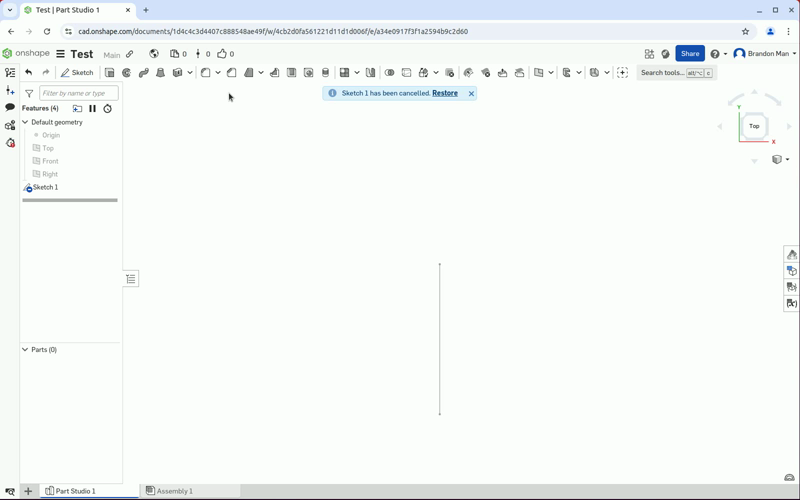
key(shift+s)
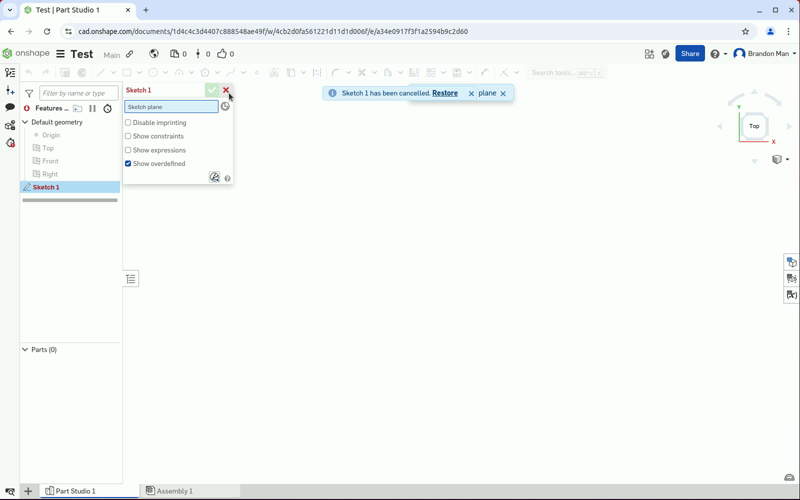
mouse_move(73, 150)
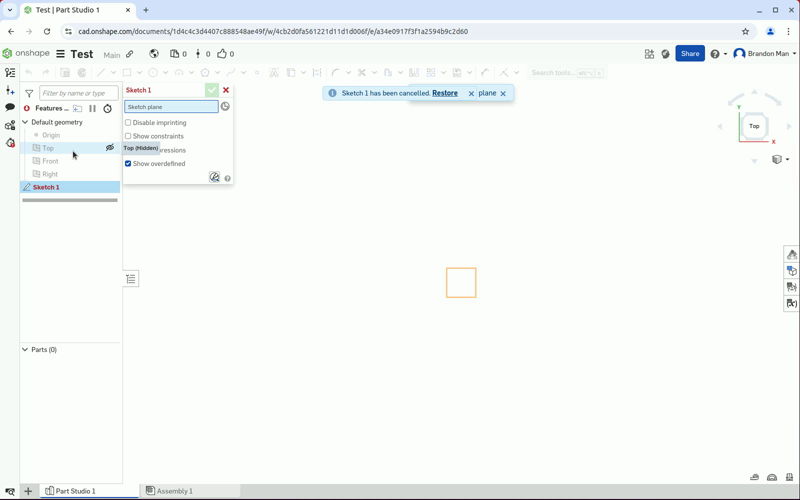
click(73, 150)
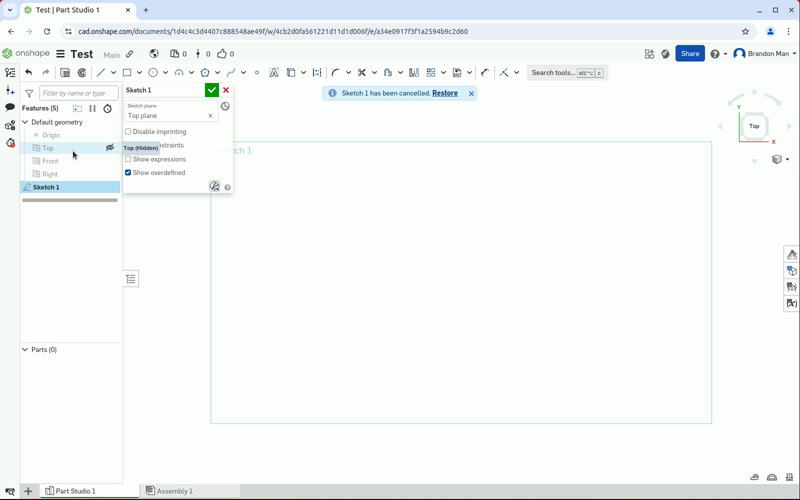
mouse_move(73, 352)
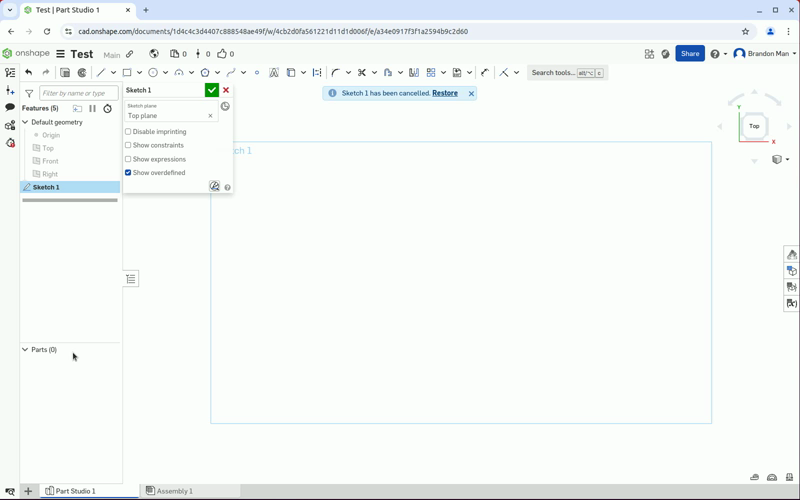
key(y)
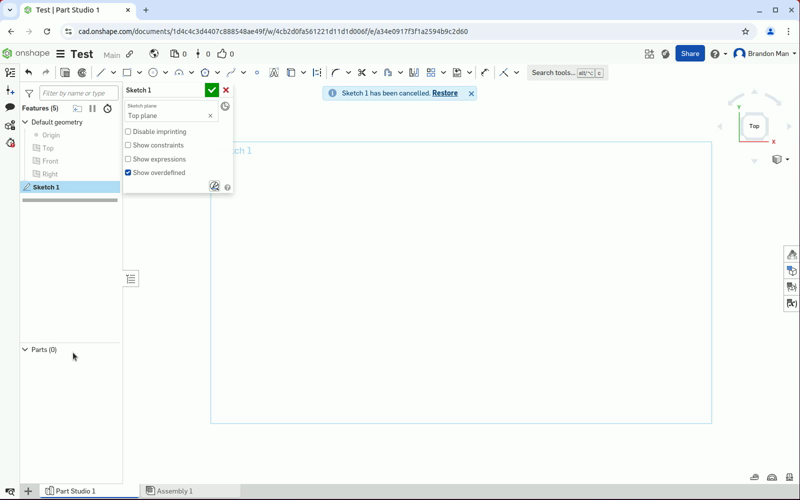
key(c)
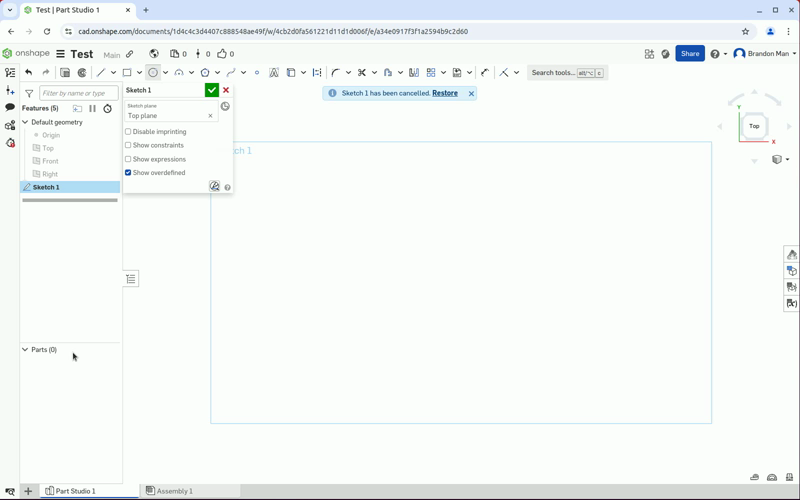
key_down(shift)
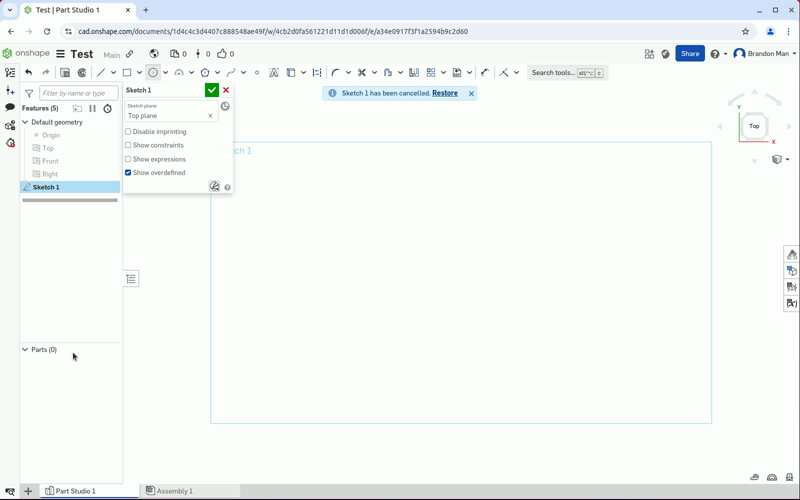
mouse_move(461, 282)
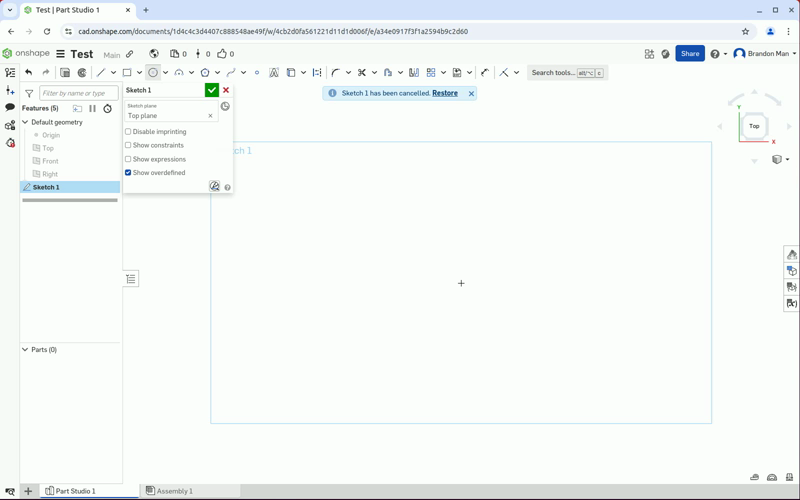
click(461, 282)
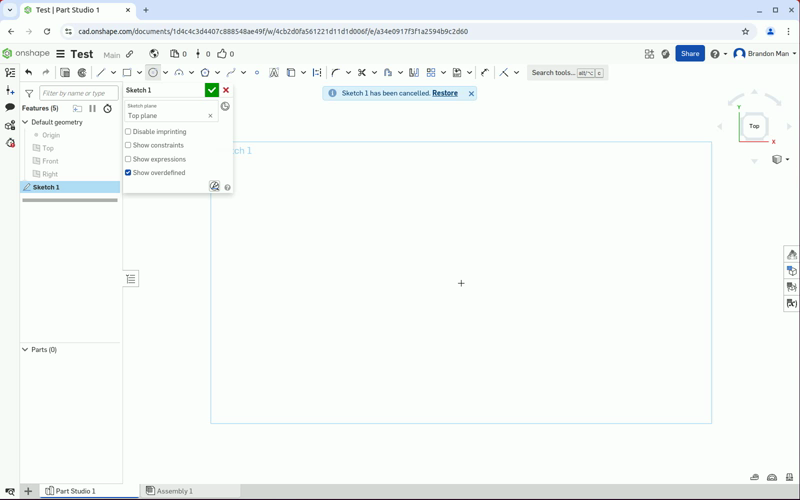
key_up(shift)
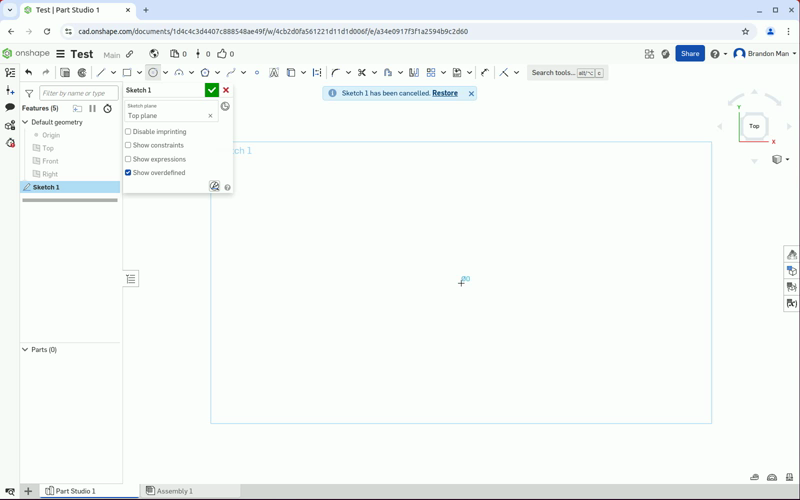
mouse_move(491, 282)
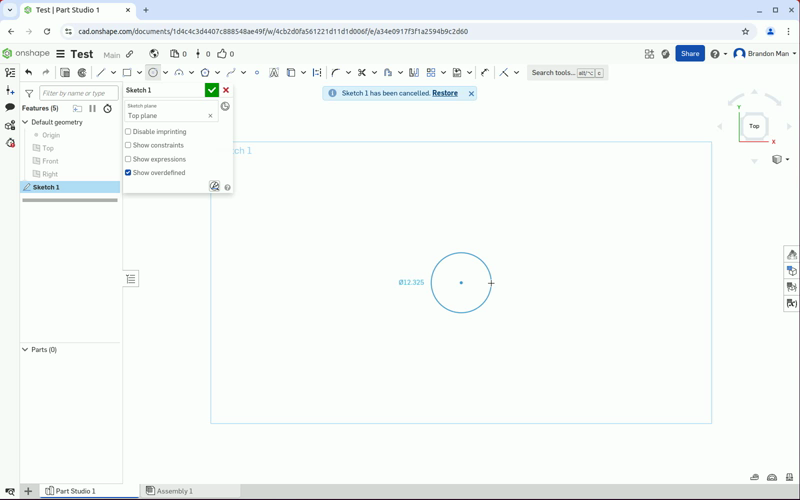
click(491, 282)
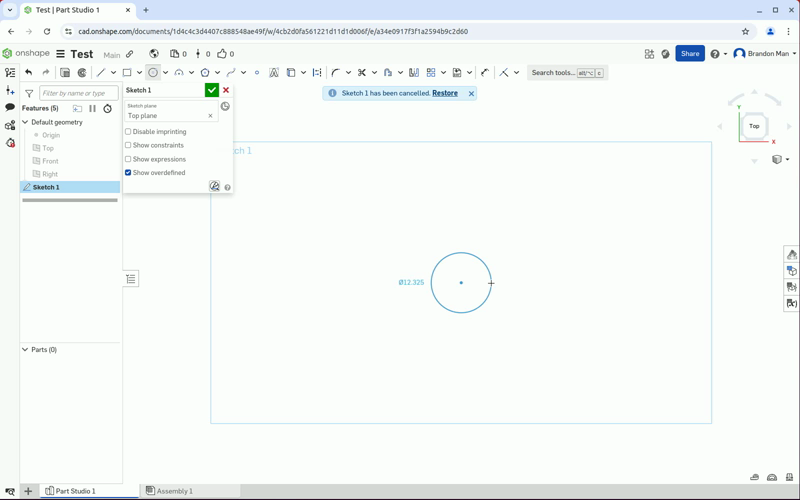
key(esc)
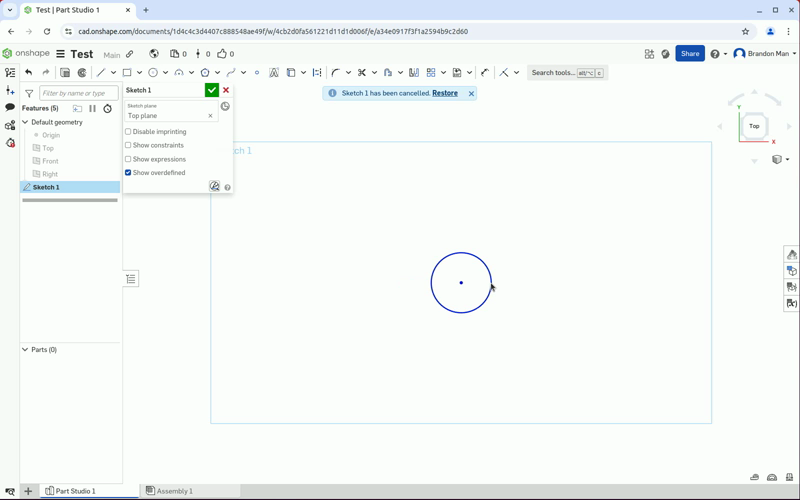
mouse_move(443, 283)
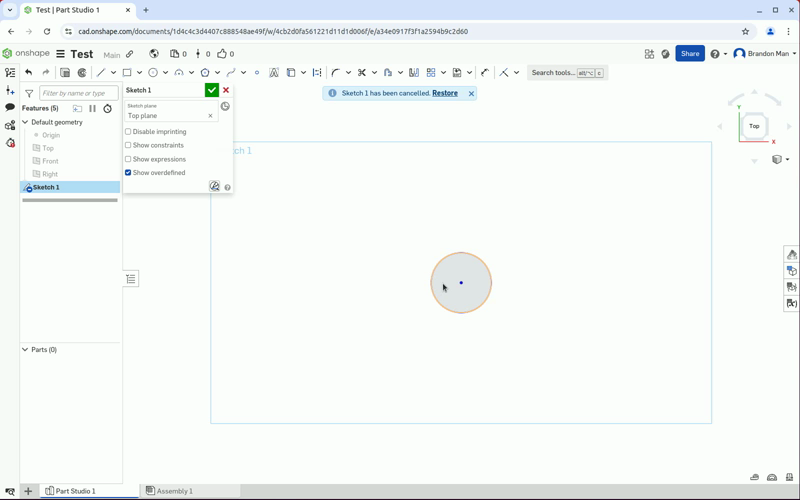
click(443, 283)
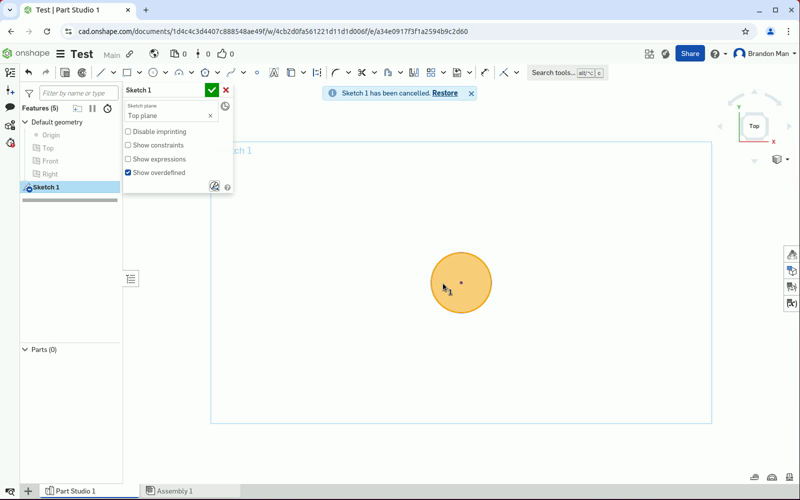
mouse_move(73, 352)
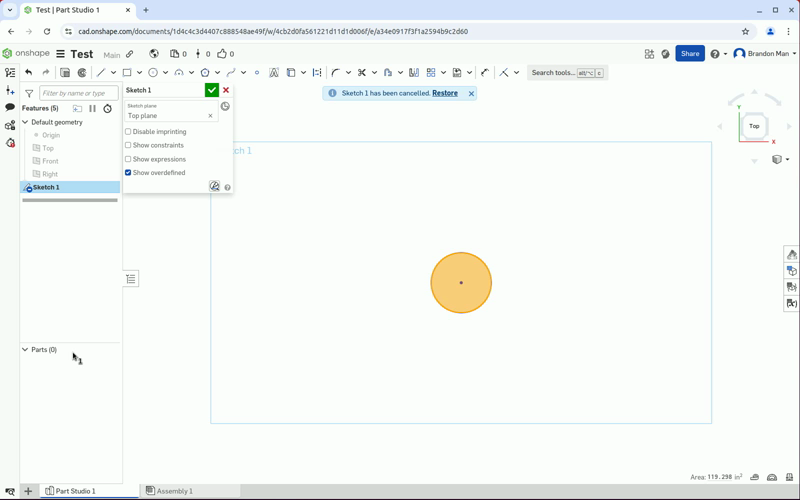
key(shift+y)
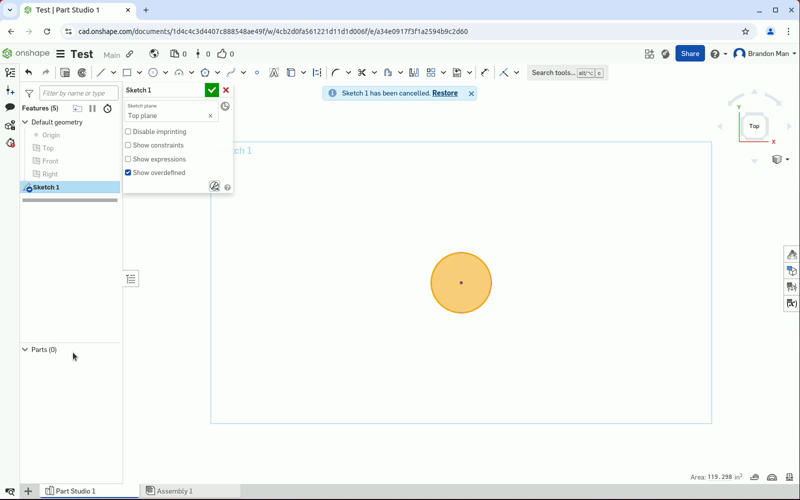
key(shift+e)
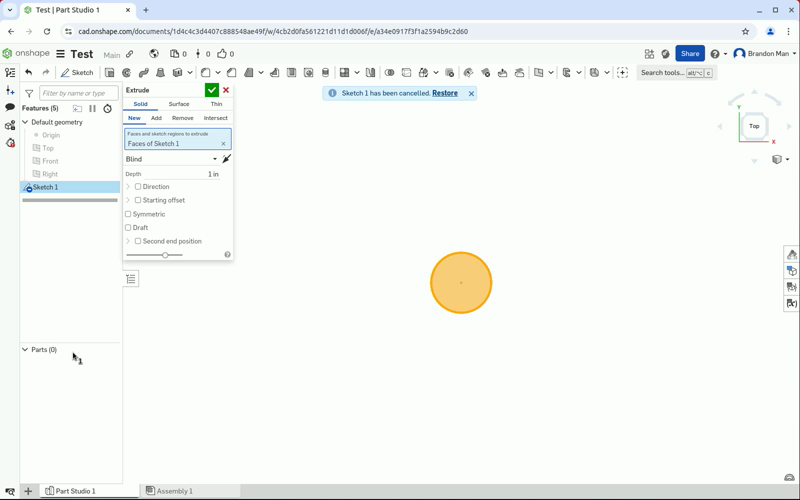
mouse_move(143, 106)
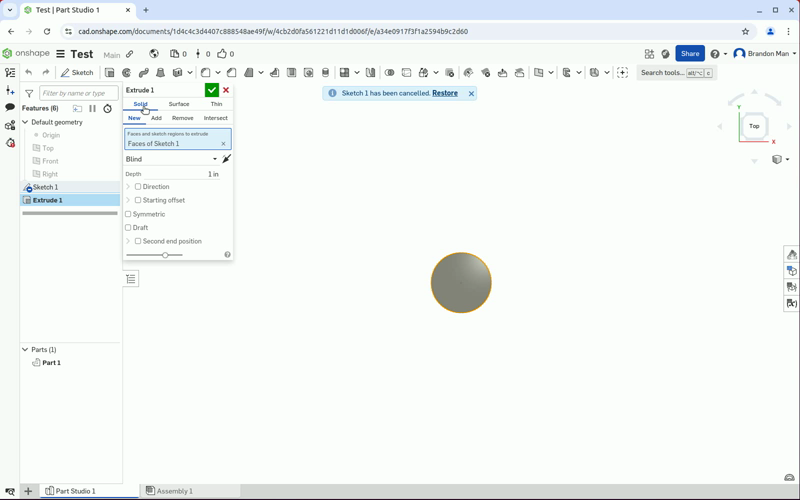
click(143, 106)
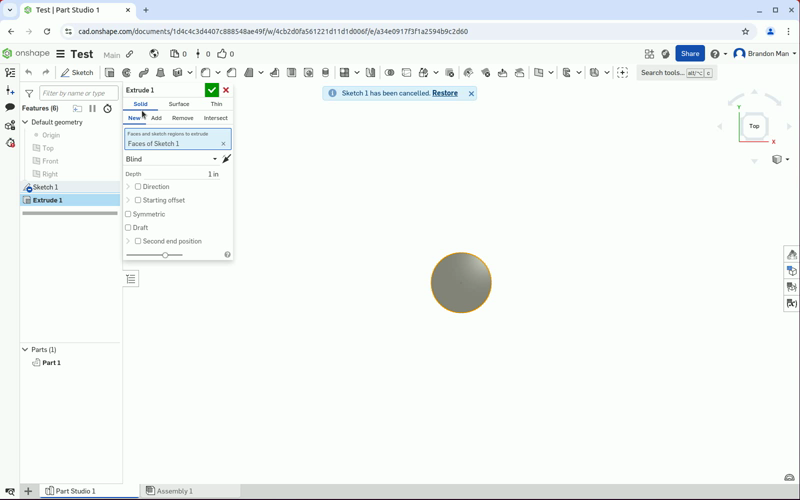
mouse_move(137, 120)
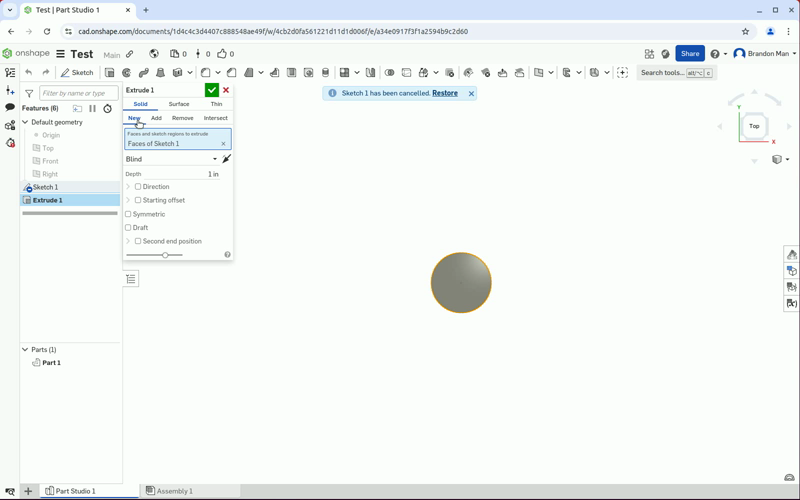
click(137, 120)
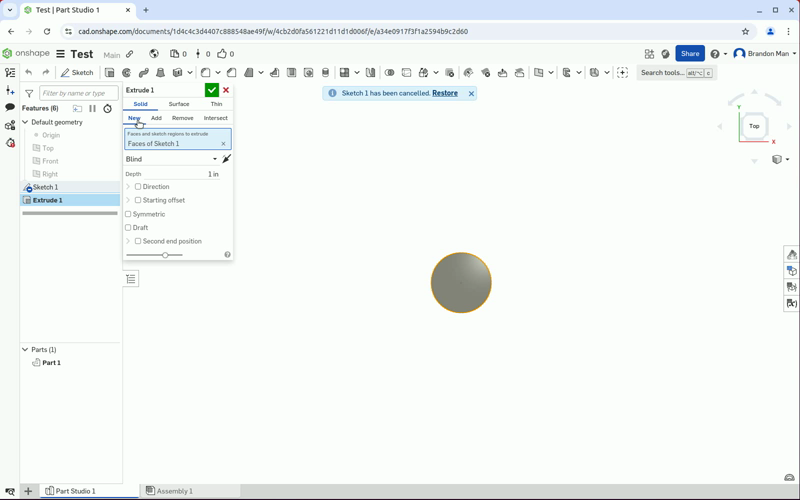
key(tab, 4)
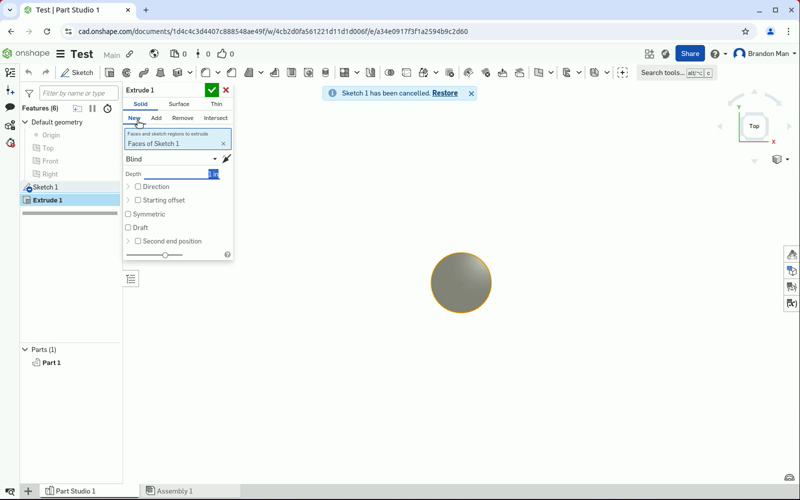
text(19.498)
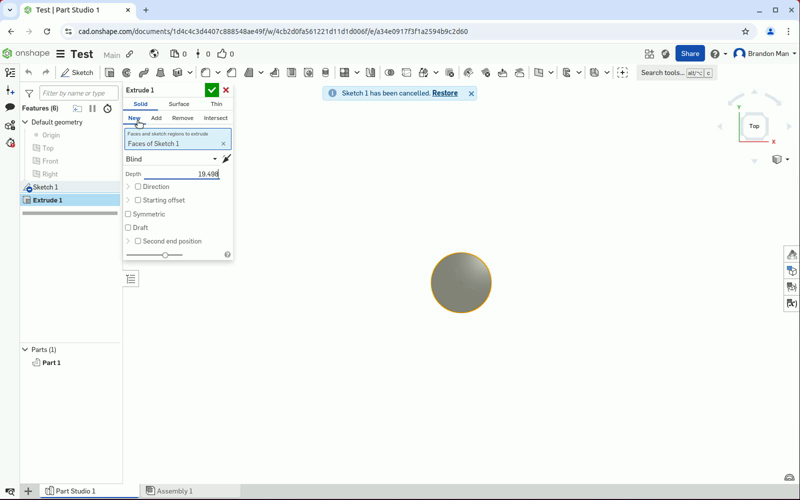
key(enter)
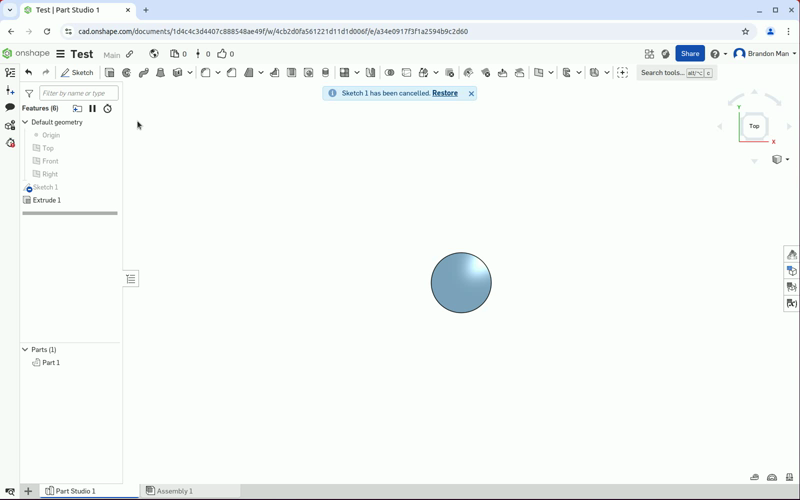
key(shift+h)
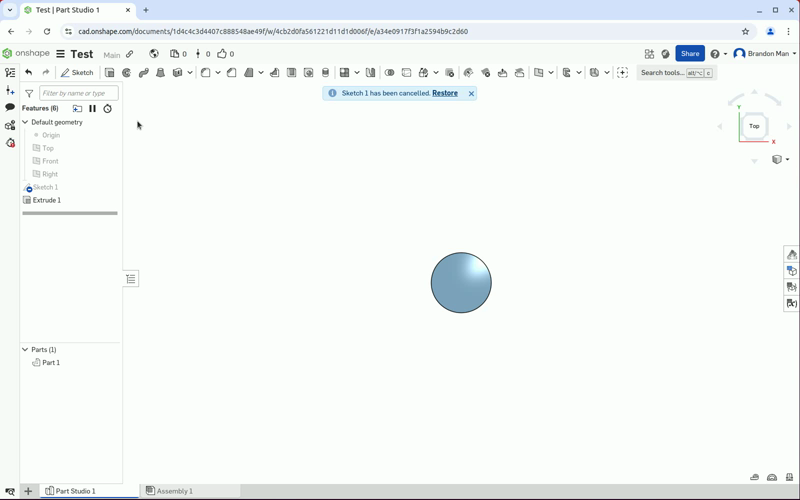
key(shift+h)
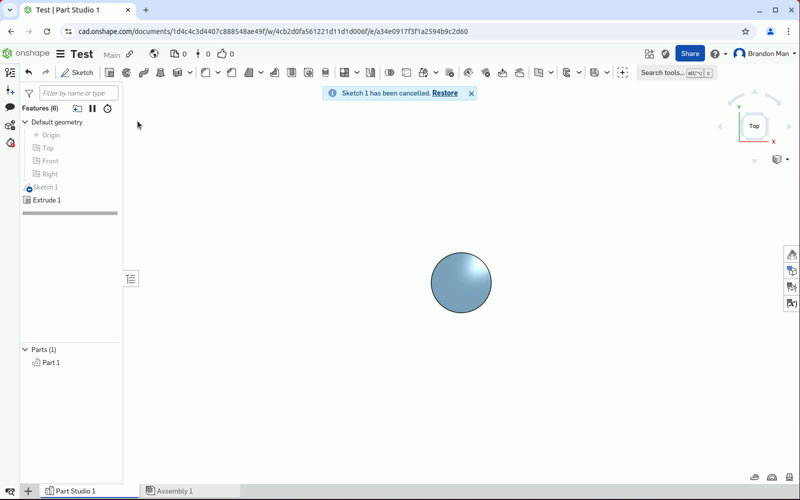
mouse_move(73, 189)
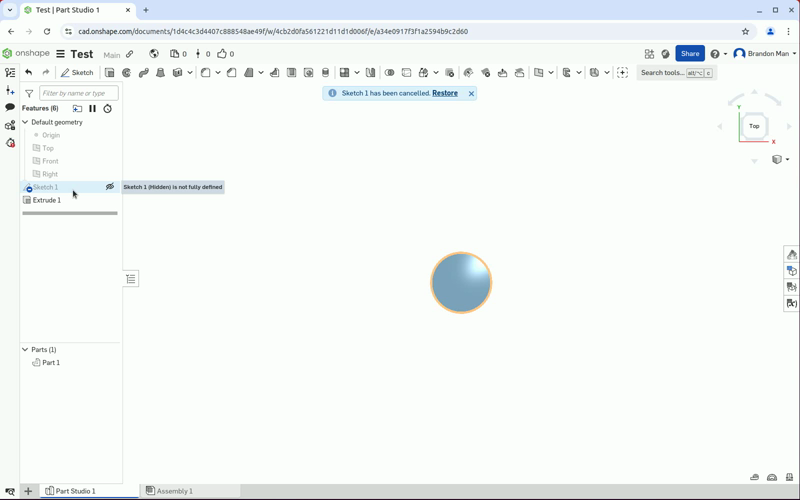
click(73, 189)
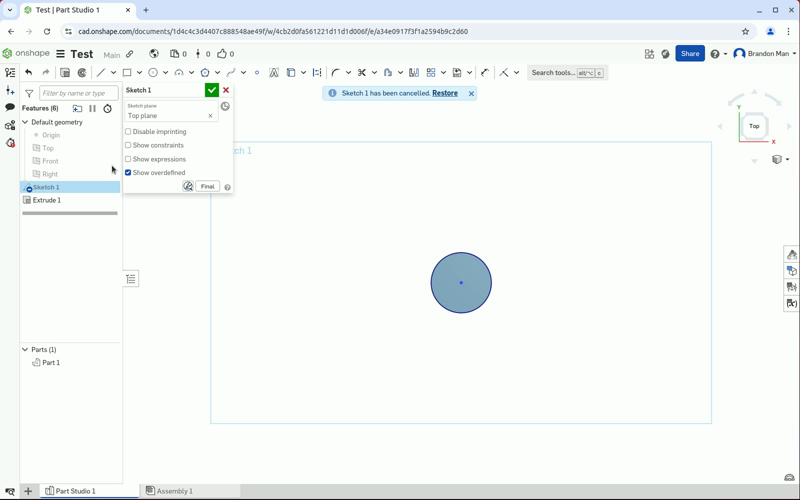
mouse_move(229, 92)
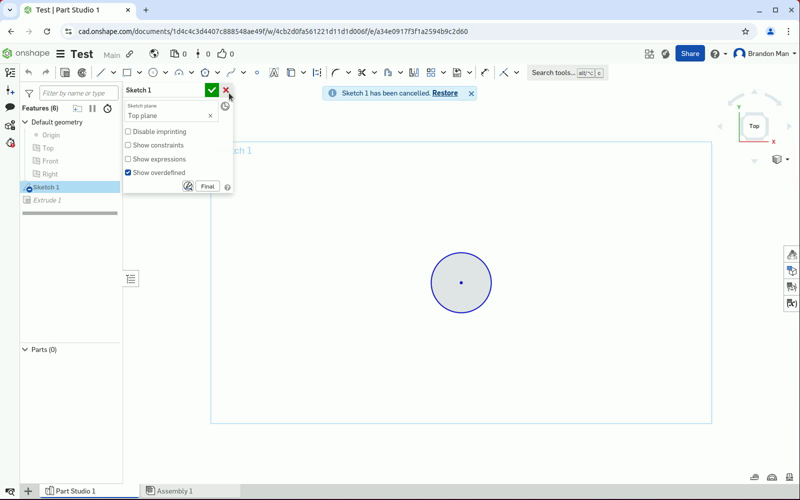
click(229, 92)
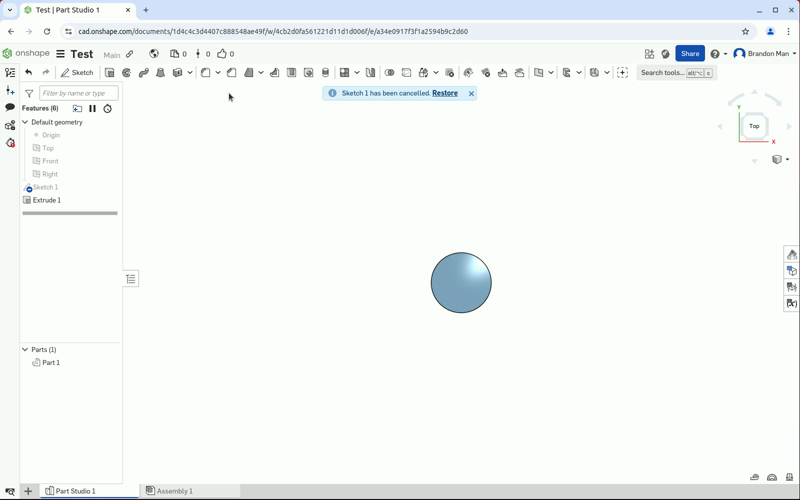
mouse_move(541, 75)
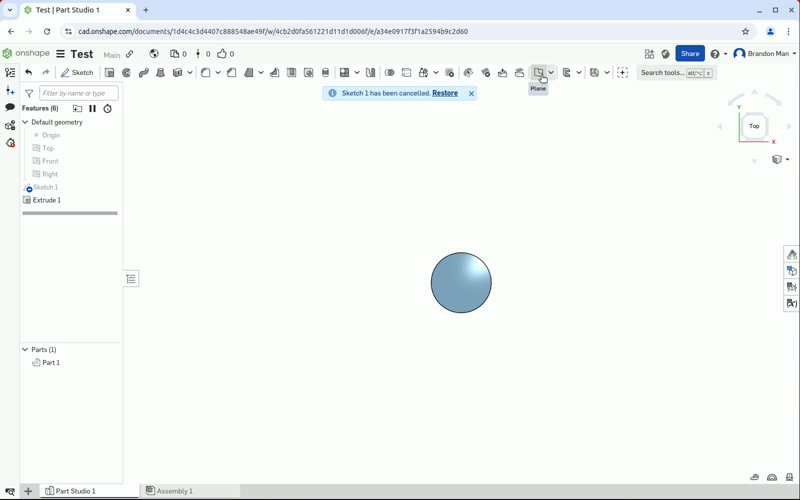
click(541, 75)
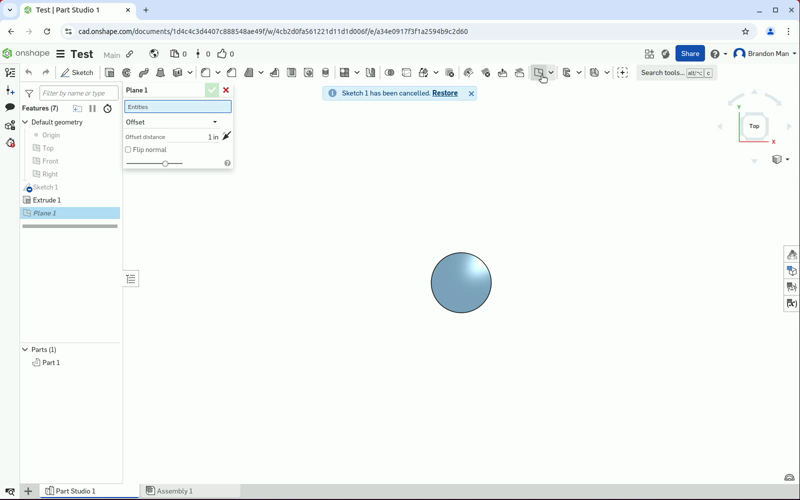
mouse_move(73, 150)
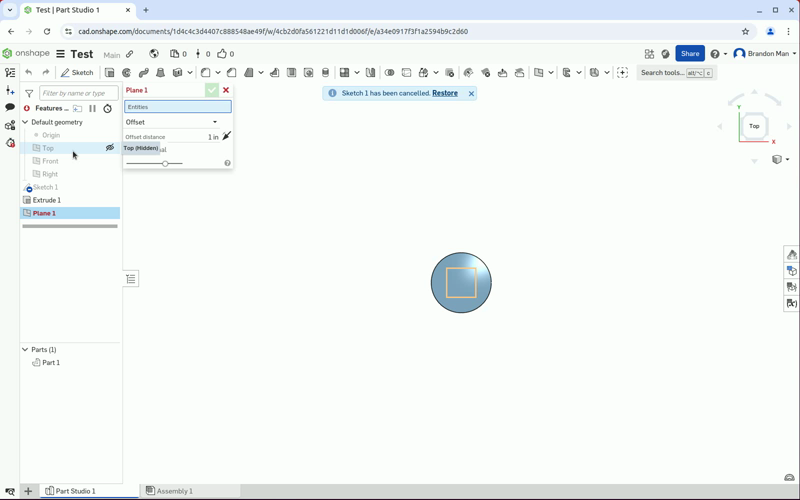
click(73, 150)
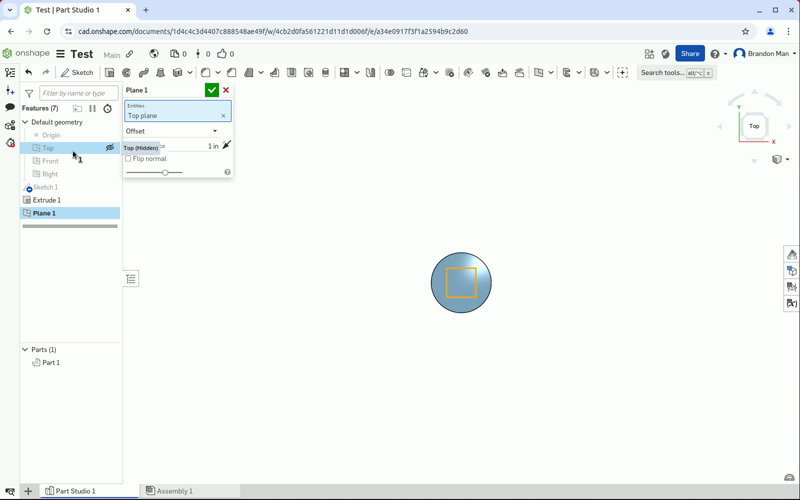
key(tab, 2)
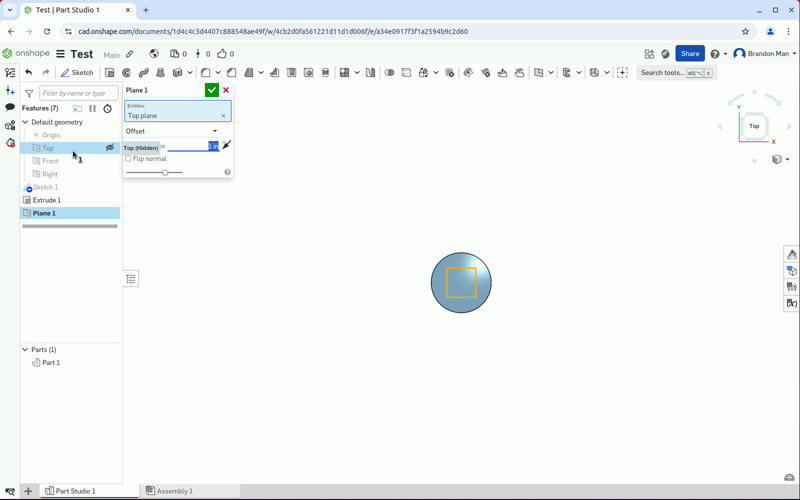
text(19.503)
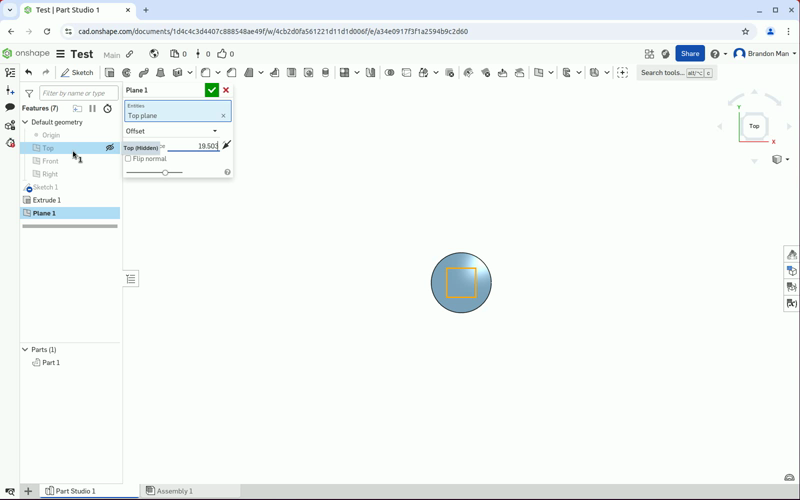
key(enter, 2)
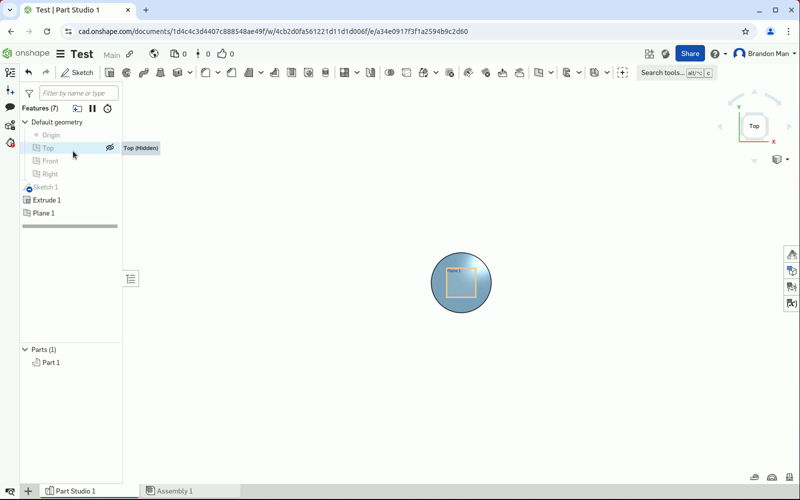
key(shift+s)
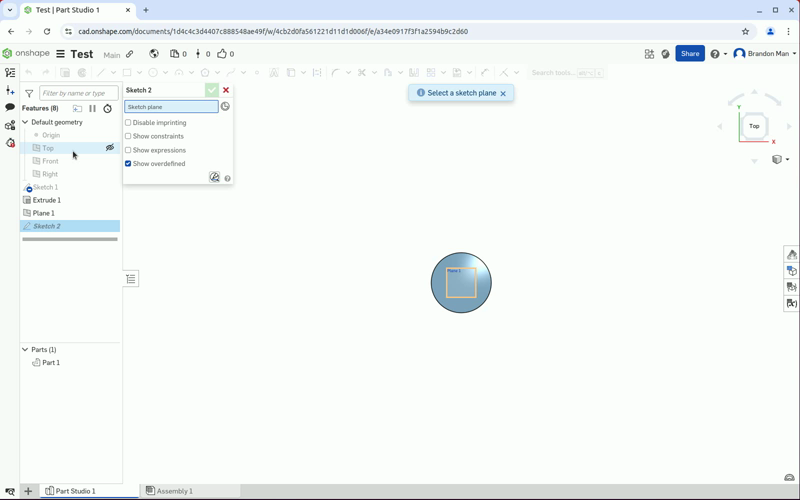
mouse_move(73, 215)
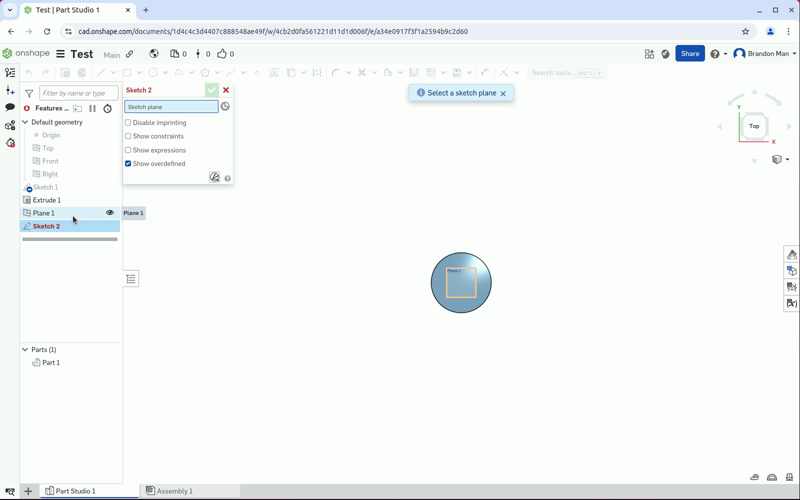
click(73, 215)
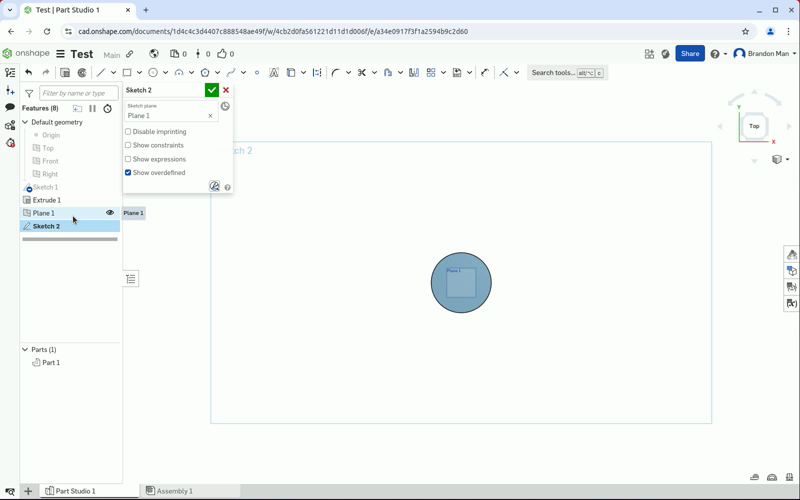
mouse_move(73, 352)
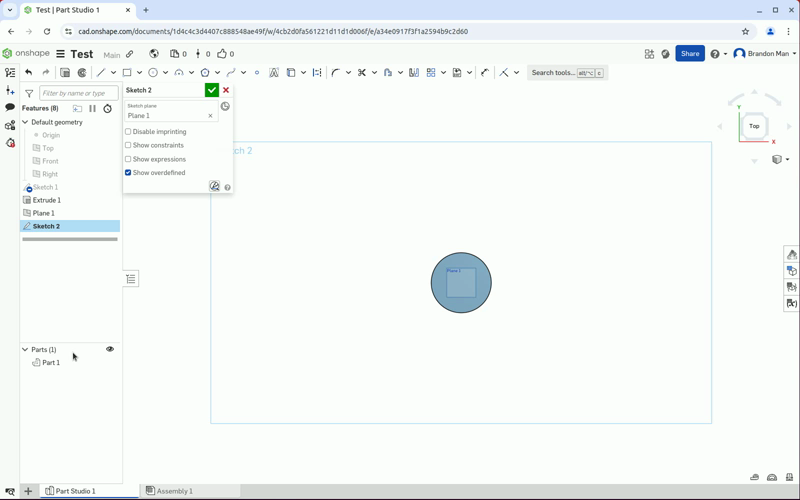
key(y)
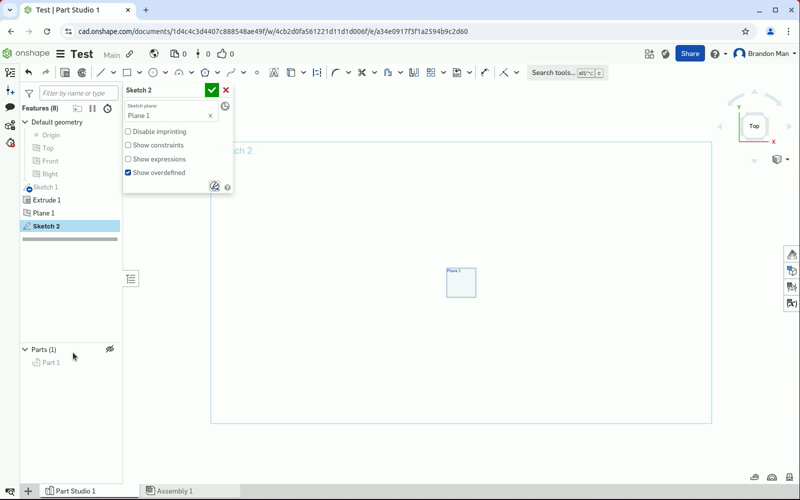
key(c)
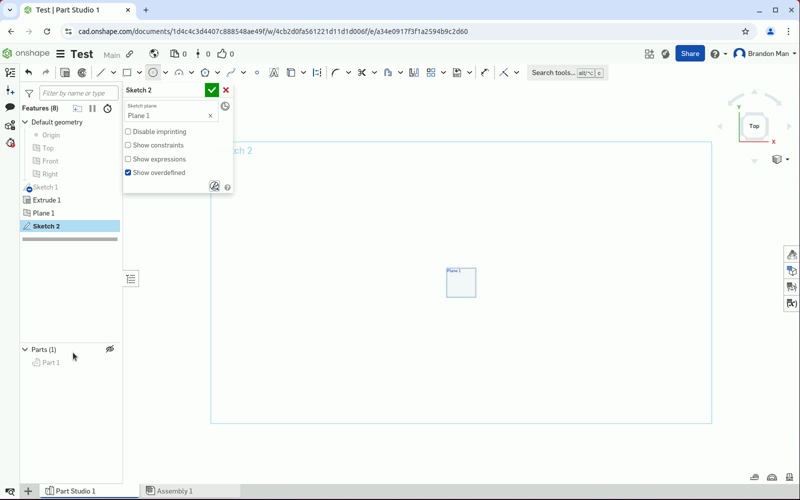
key_down(shift)
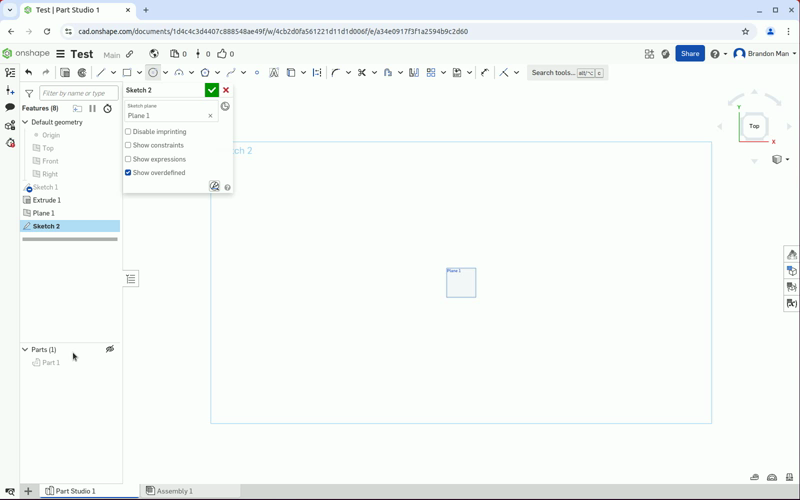
mouse_move(461, 282)
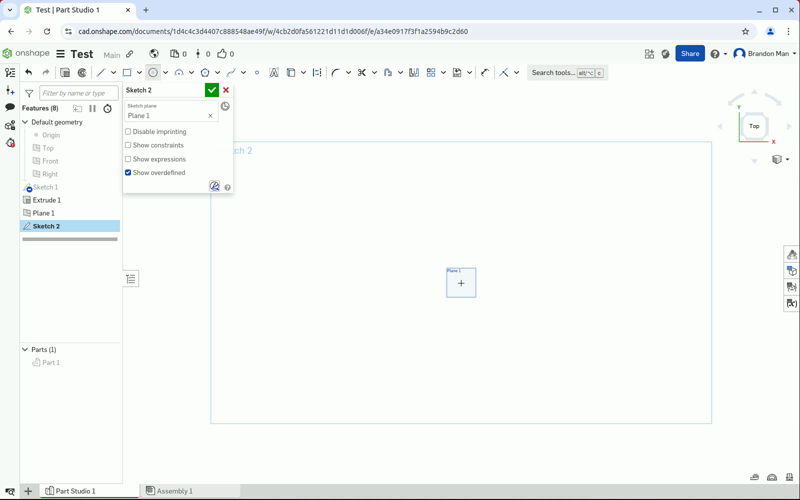
click(461, 282)
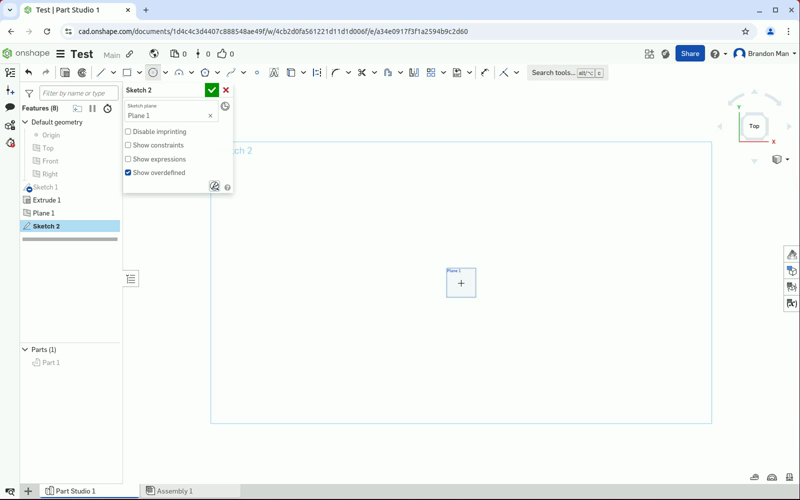
key_up(shift)
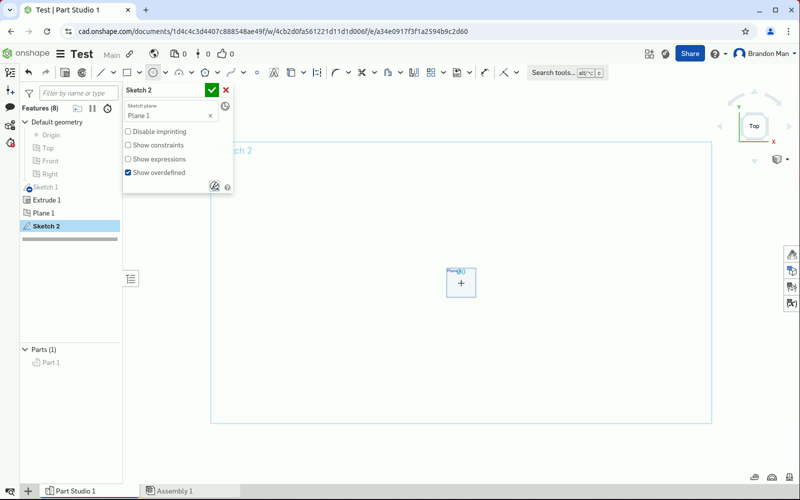
mouse_move(477, 282)
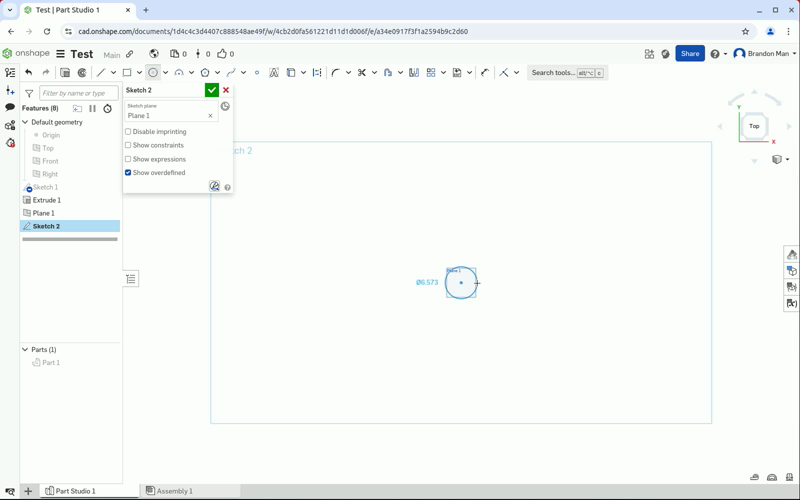
click(477, 282)
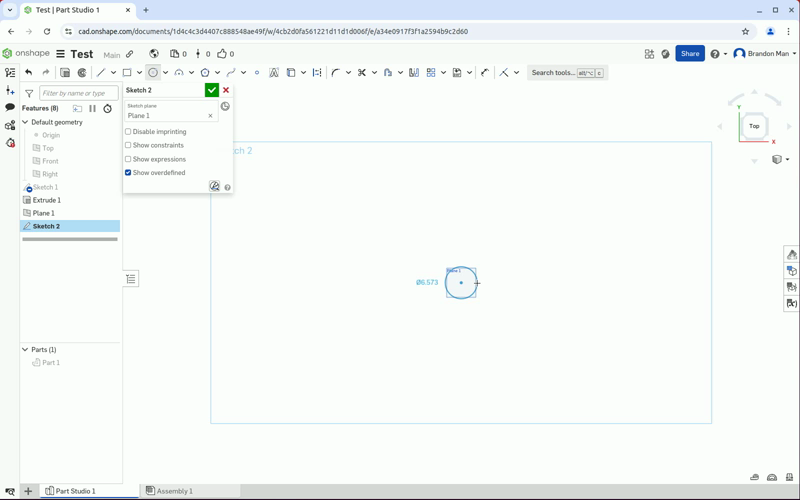
key(esc)
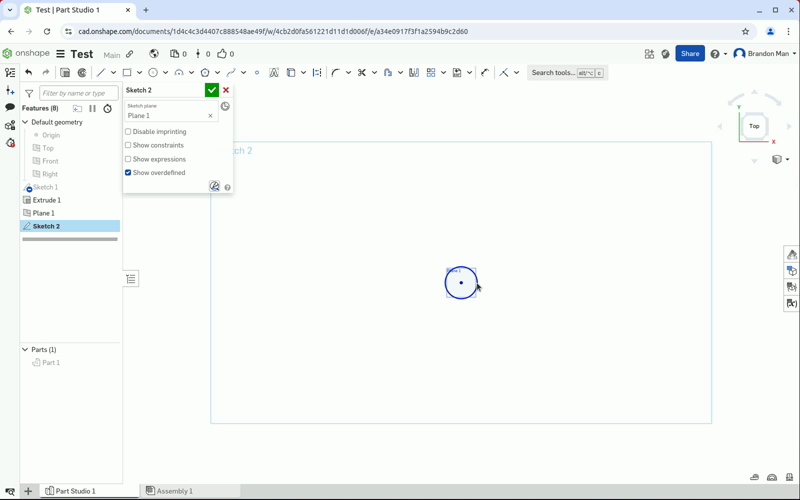
mouse_move(468, 292)
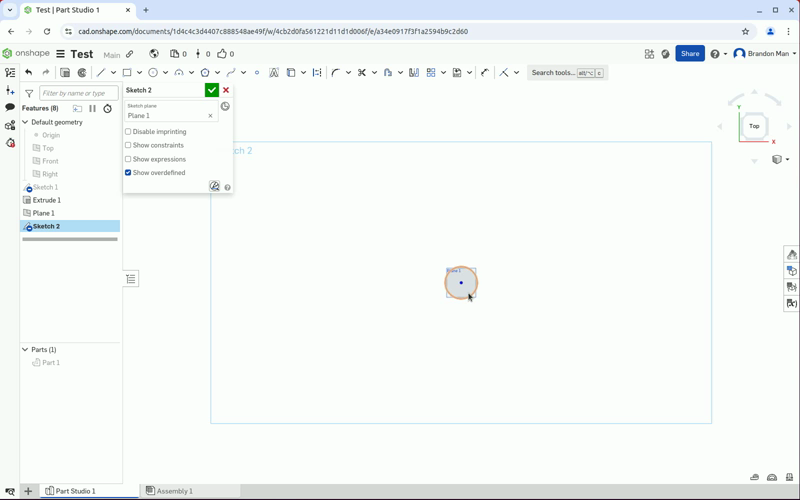
scroll(6)
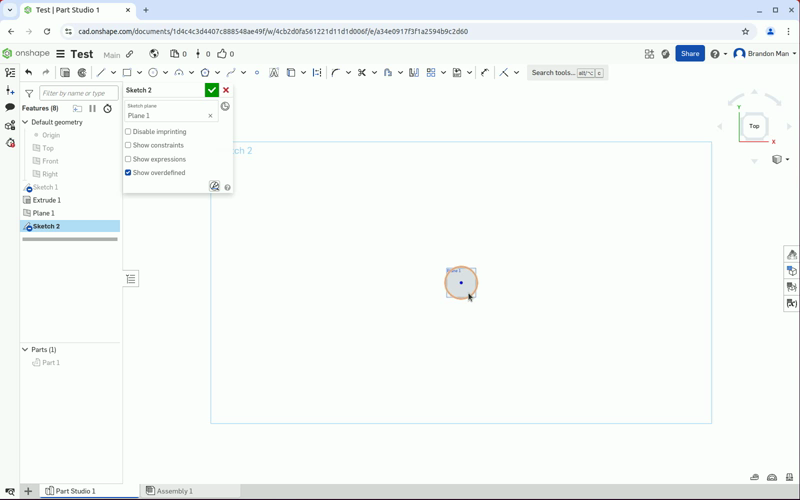
scroll(6)
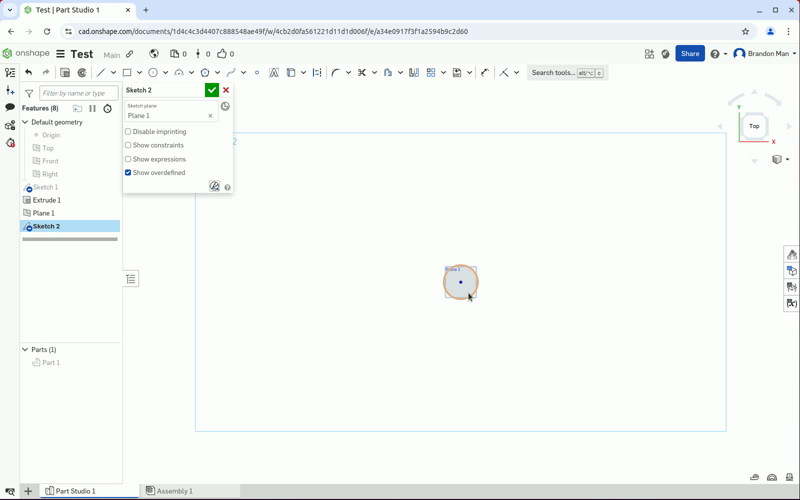
scroll(6)
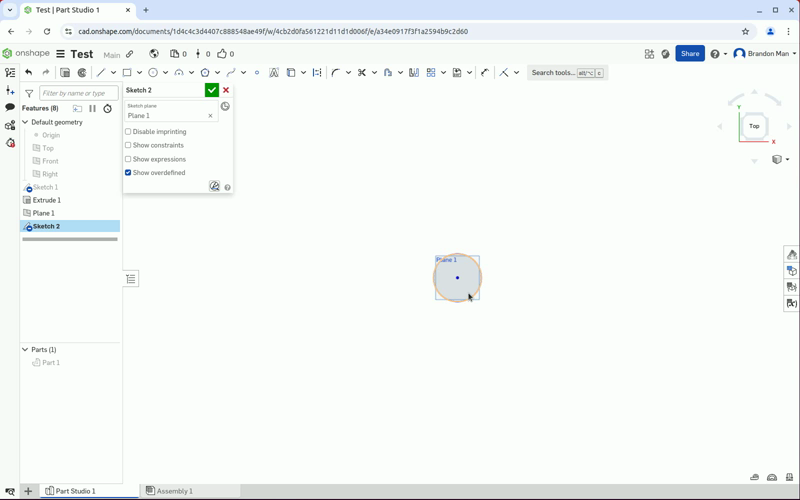
scroll(6)
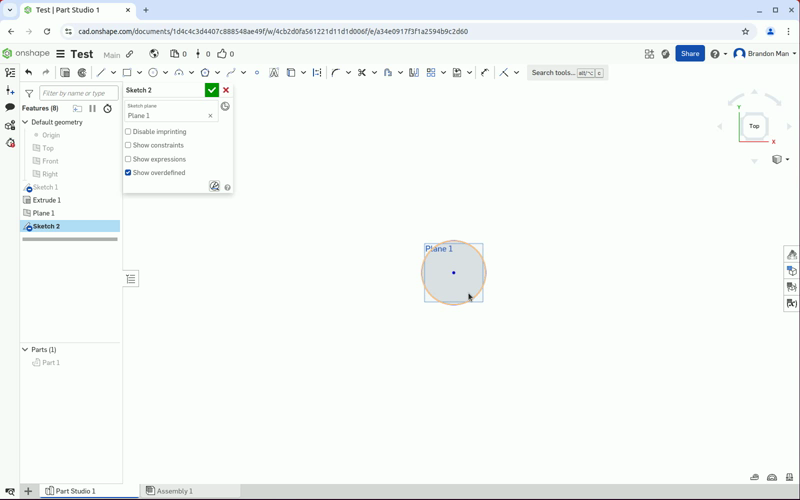
scroll(6)
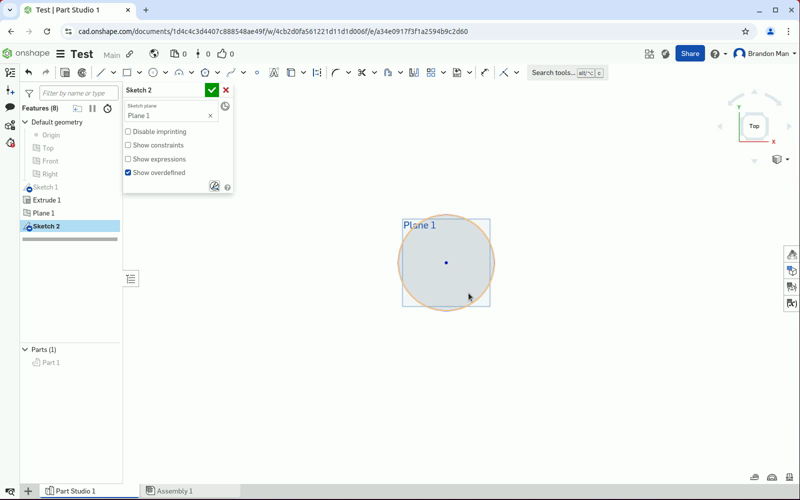
scroll(6)
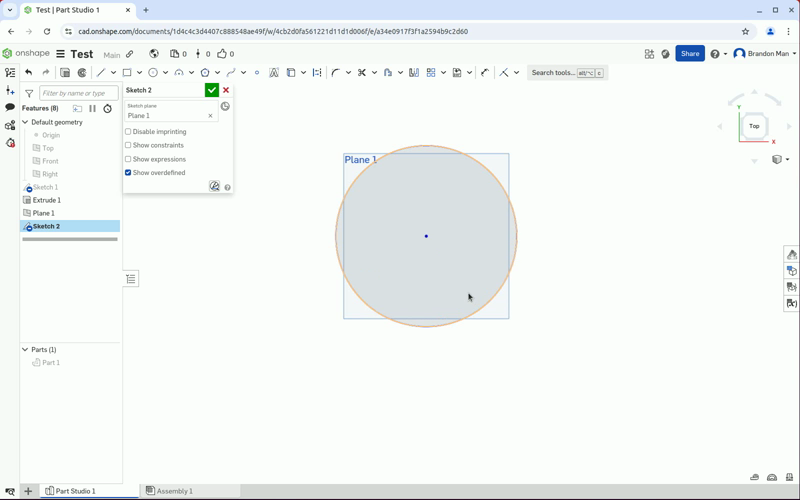
scroll(6)
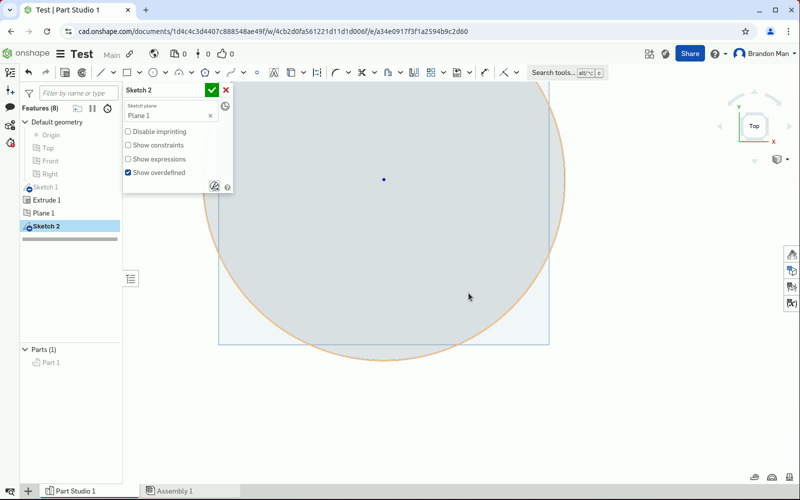
click(468, 292)
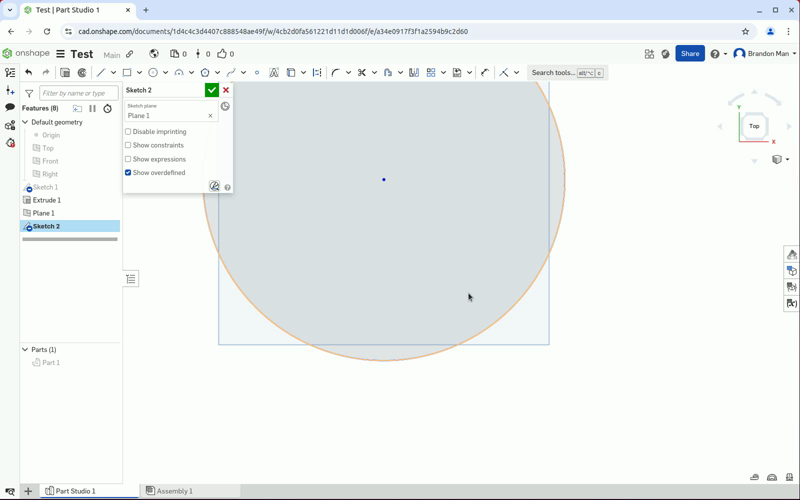
scroll(-6)
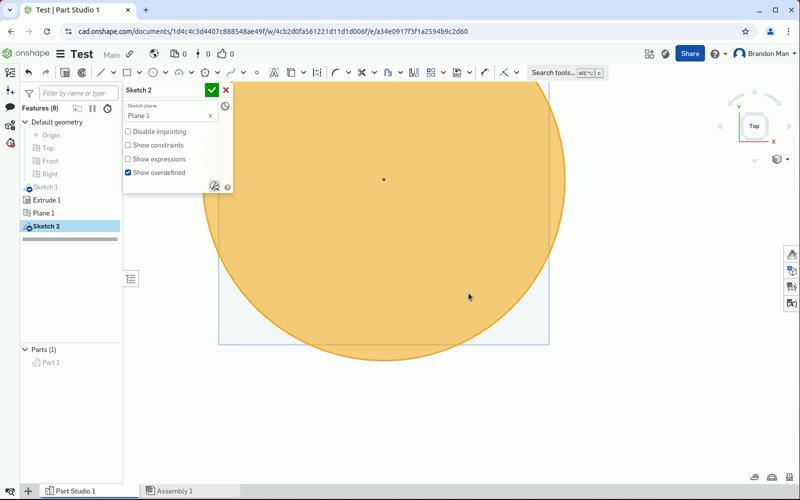
scroll(-6)
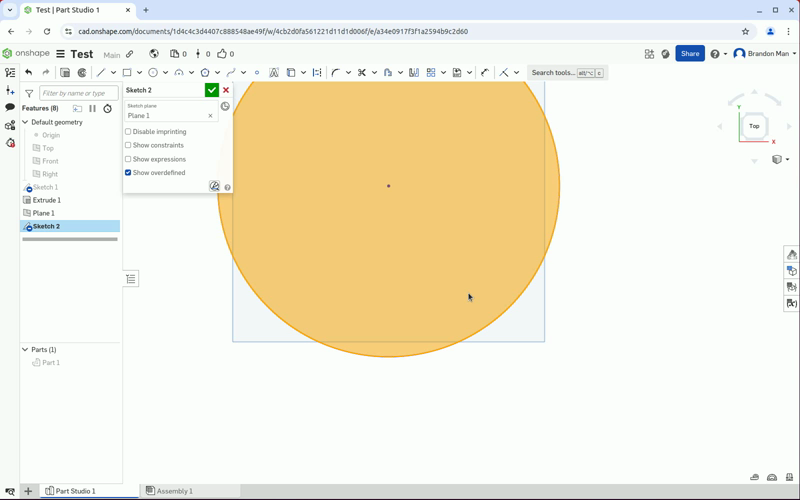
scroll(-6)
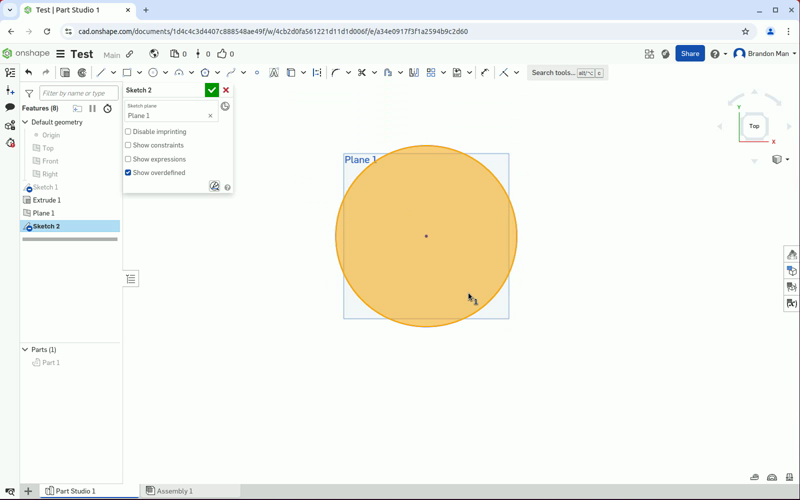
scroll(-6)
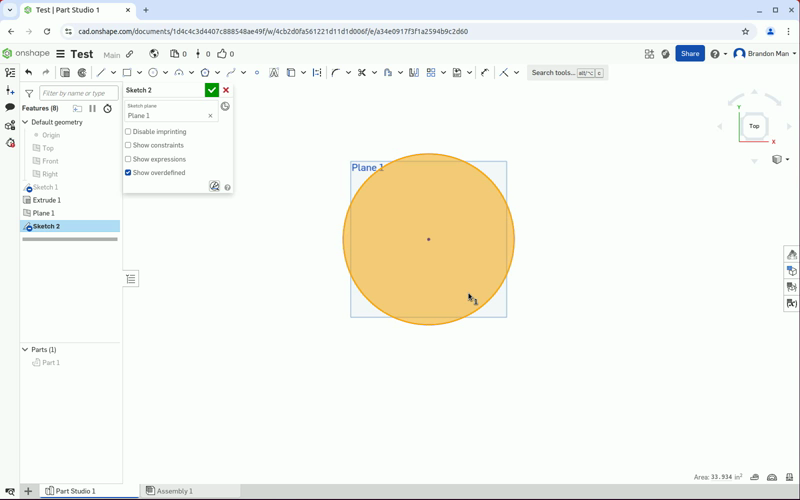
scroll(-6)
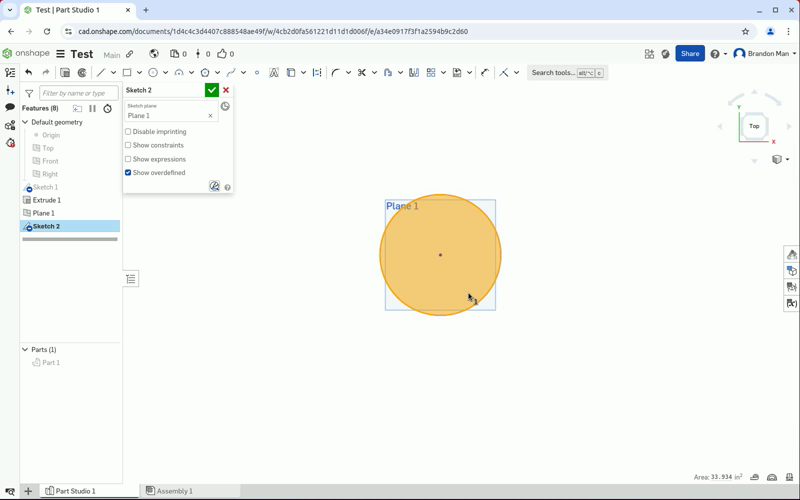
scroll(-6)
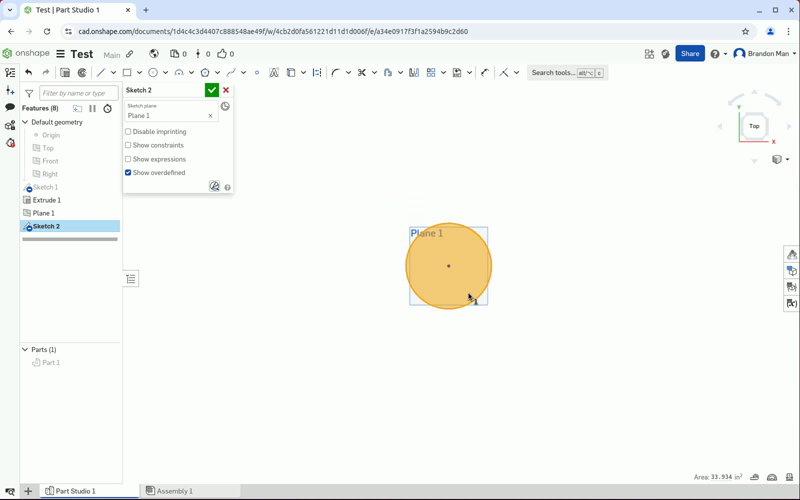
scroll(-6)
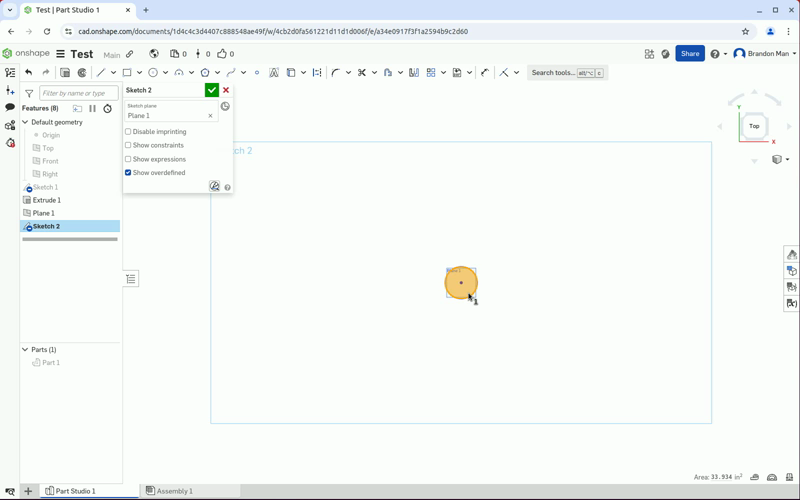
mouse_move(73, 352)
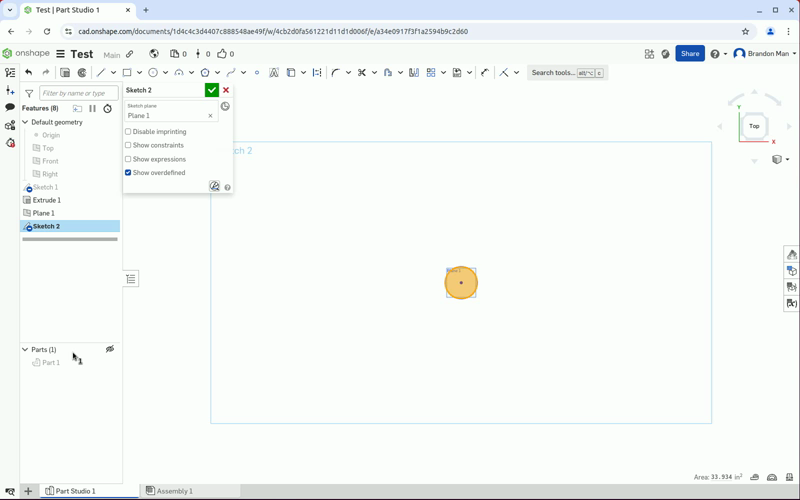
key(shift+y)
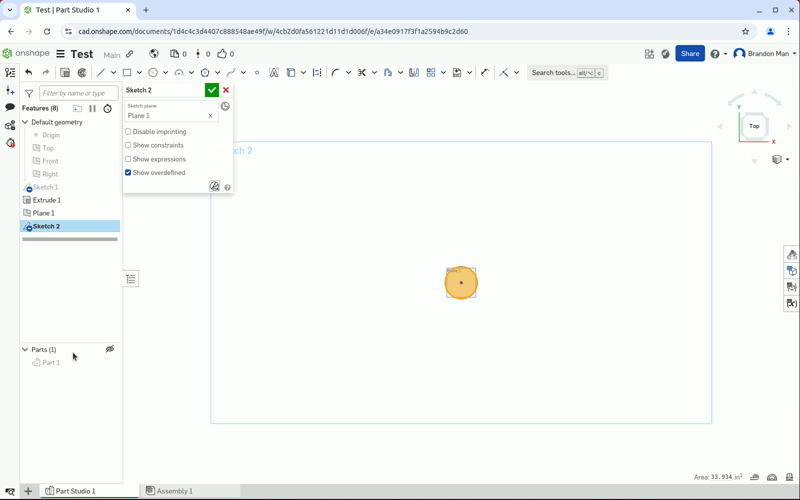
key(shift+e)
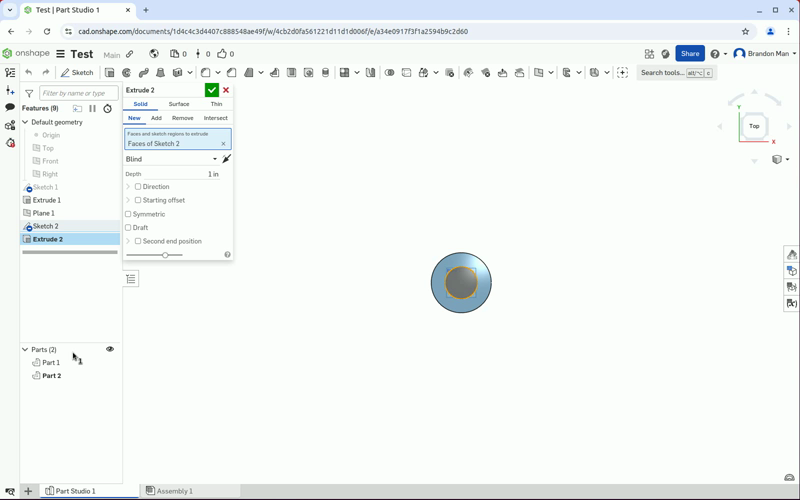
mouse_move(143, 106)
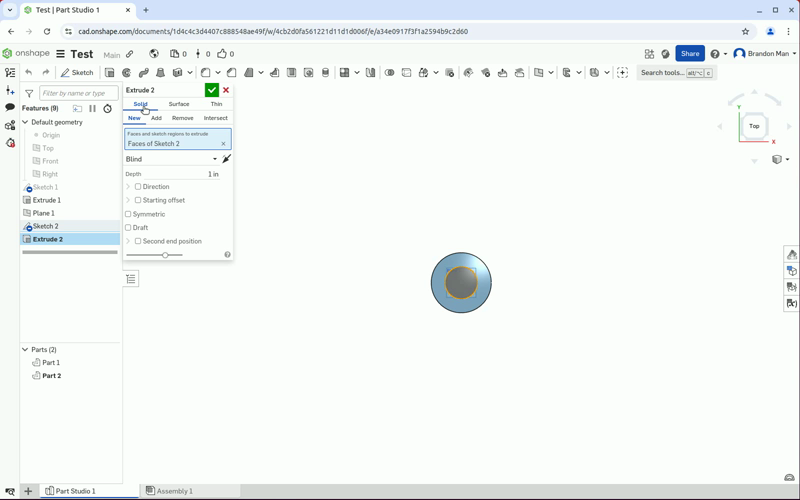
click(143, 106)
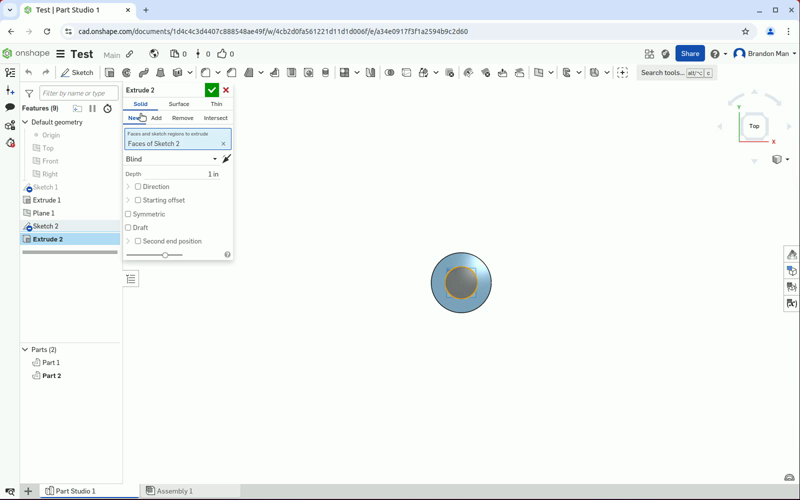
mouse_move(137, 120)
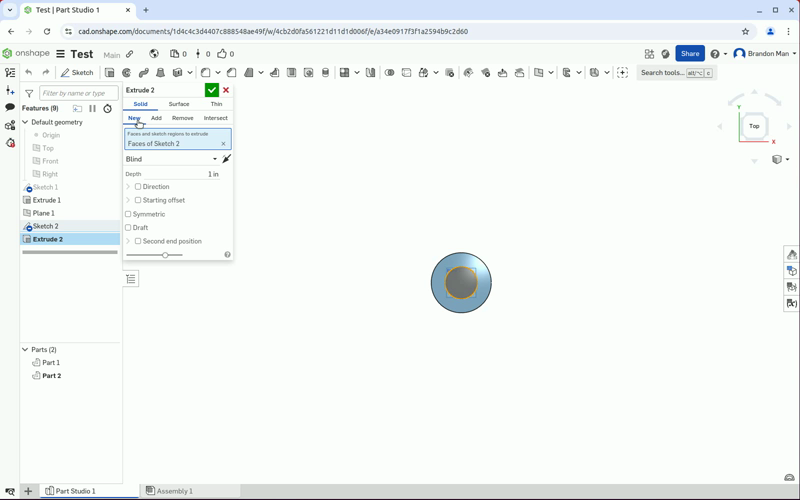
click(137, 120)
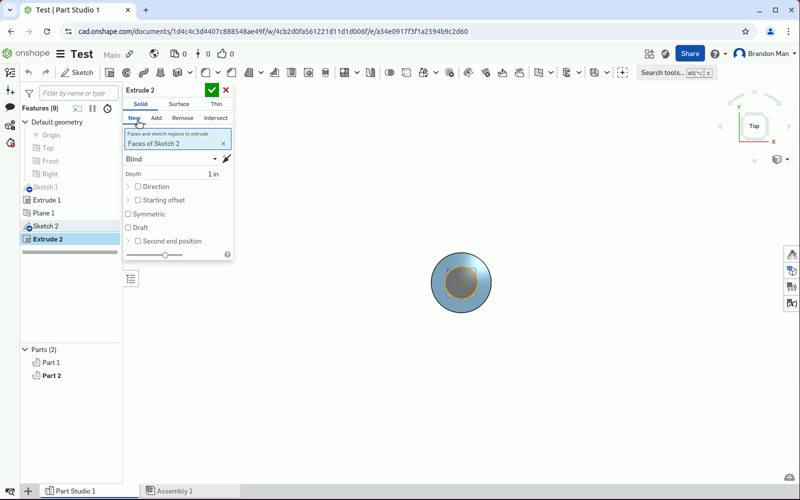
key(tab, 4)
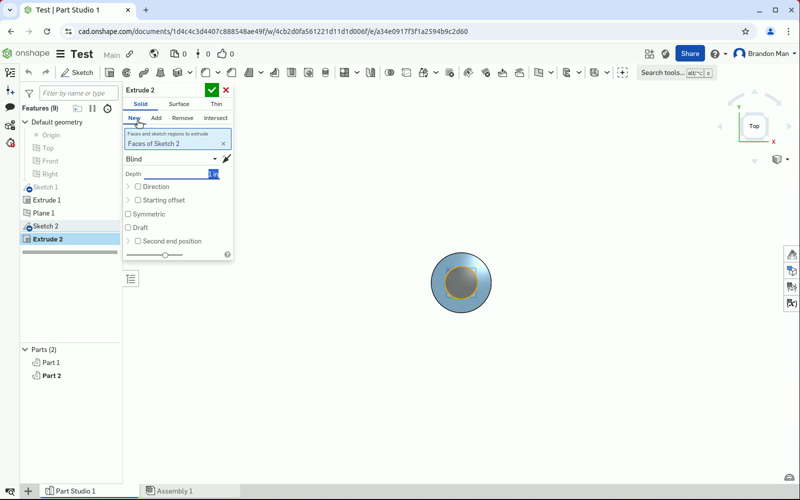
text(3.611)
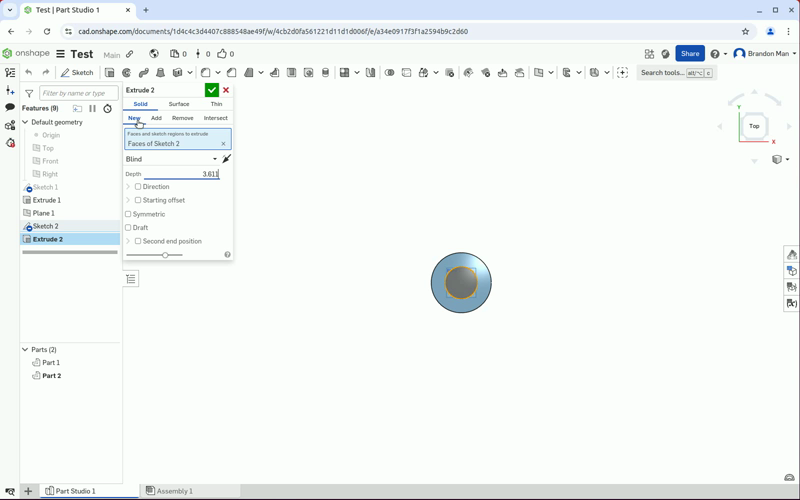
key(enter)
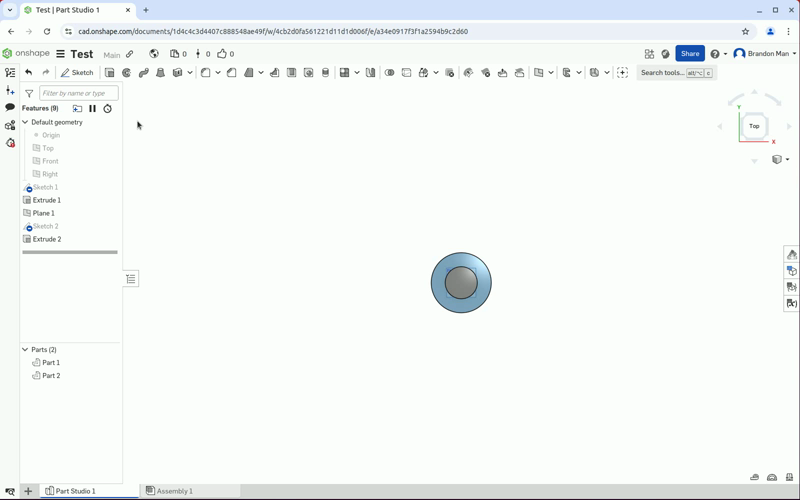
key(shift+h)
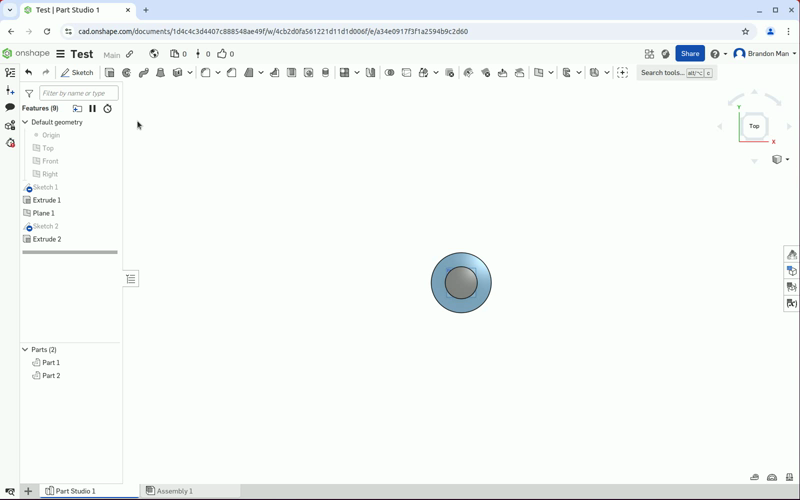
key(shift+h)
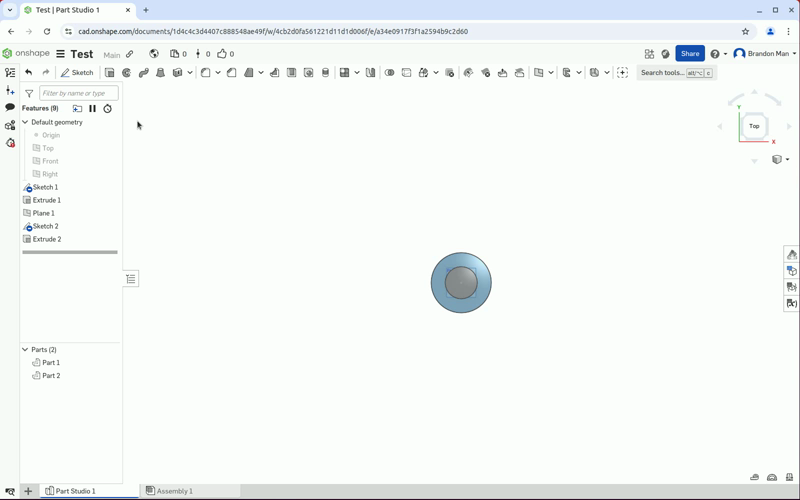
key(shift+7)
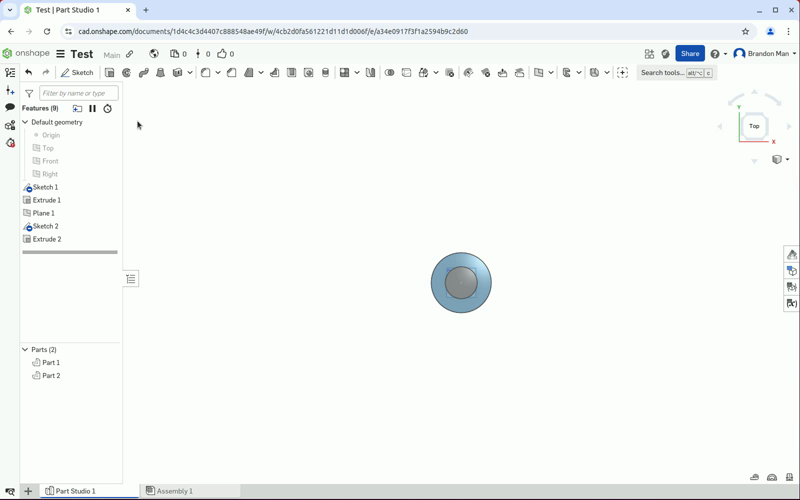
key(up, 3)
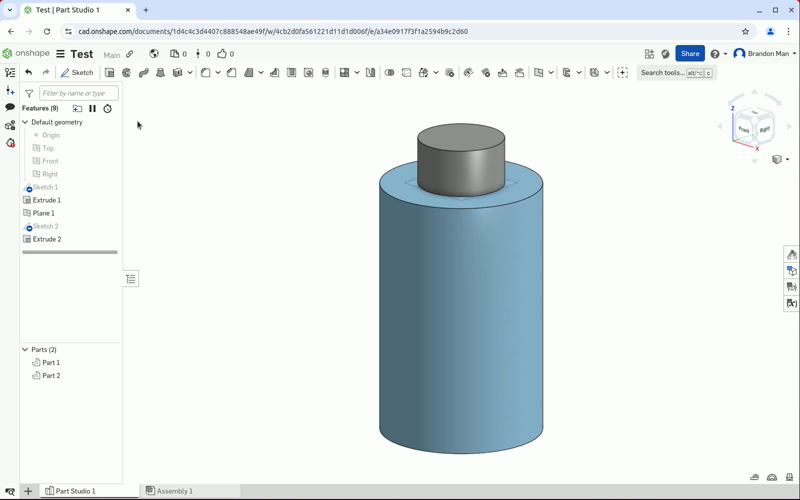
key(left, 3)
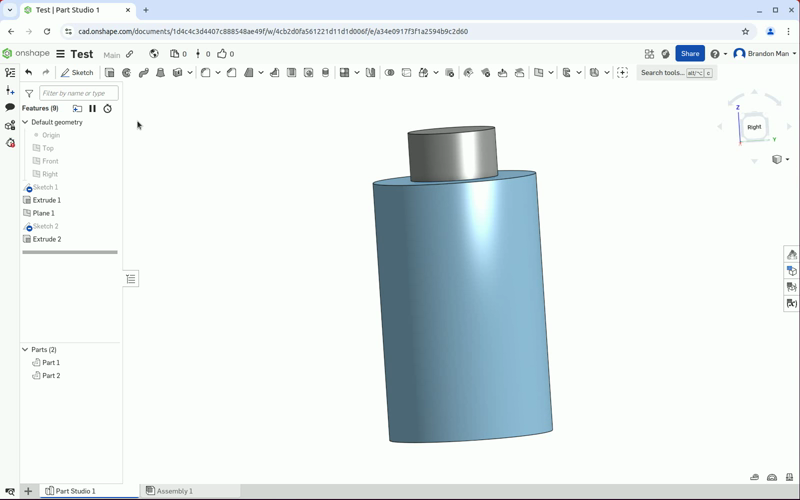
key(right, 3)
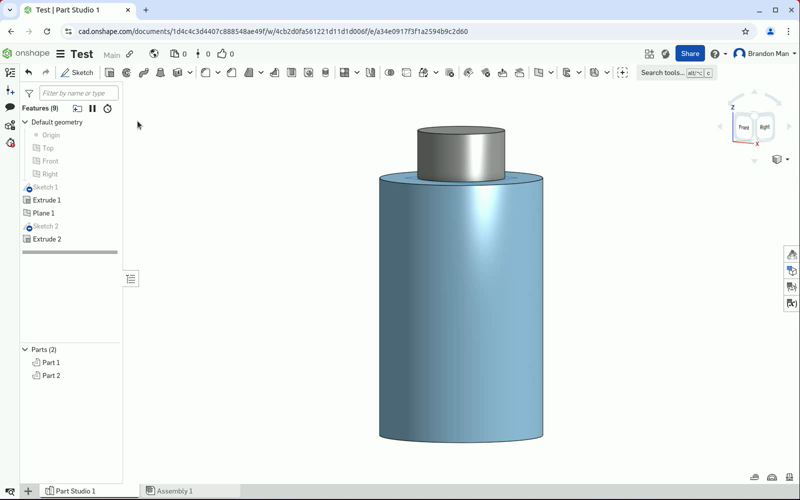
key(down, 3)
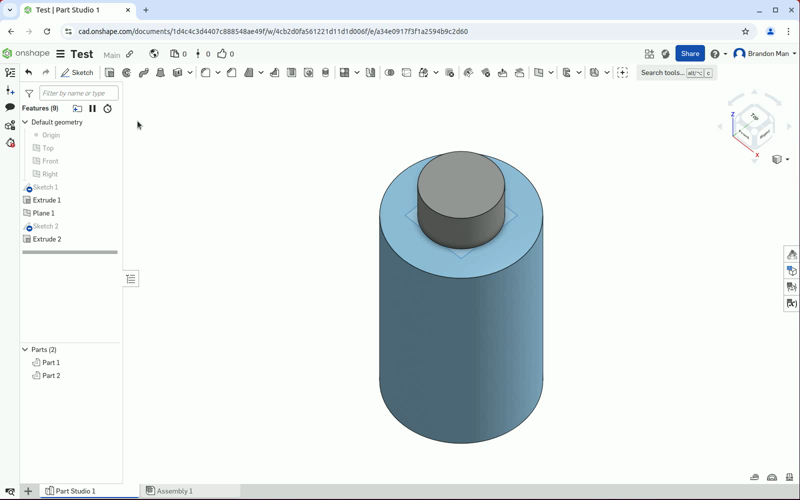
mouse_move(73, 189)
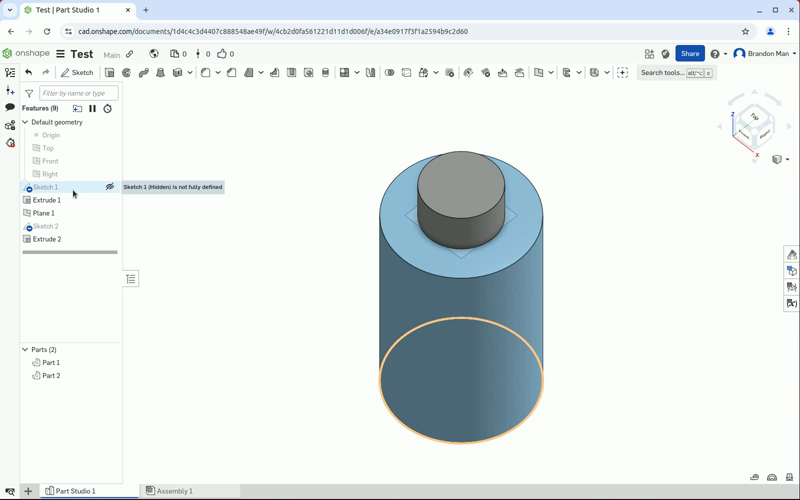
click(73, 189)